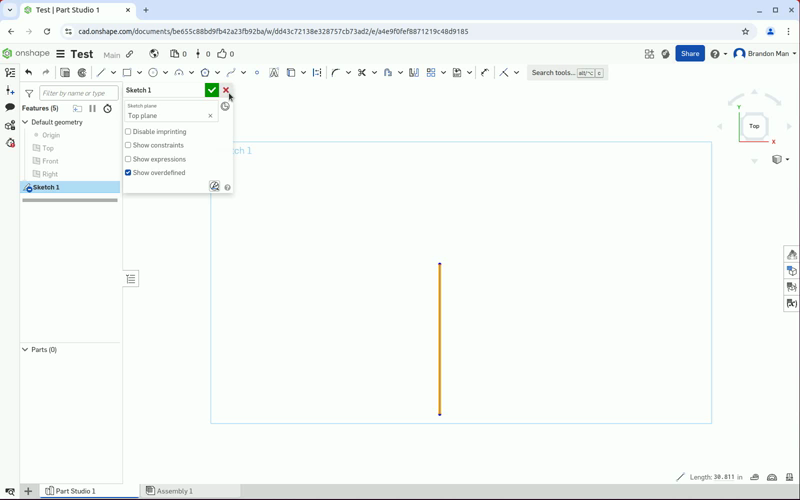
key(shift+h)
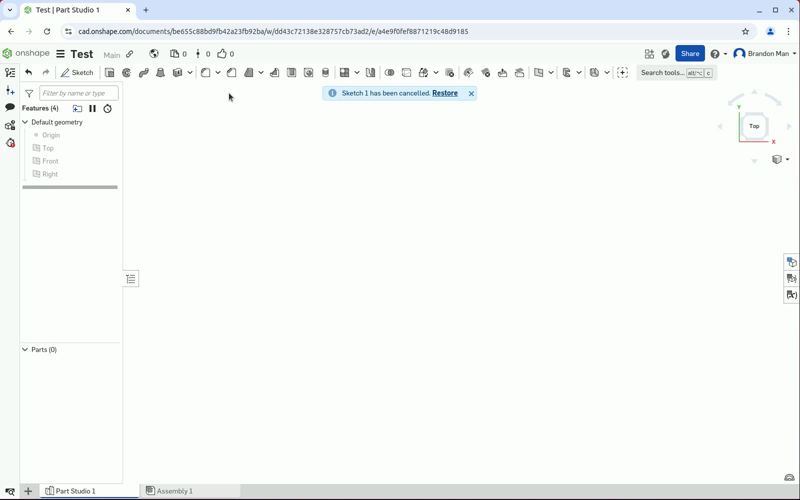
mouse_move(73, 352)
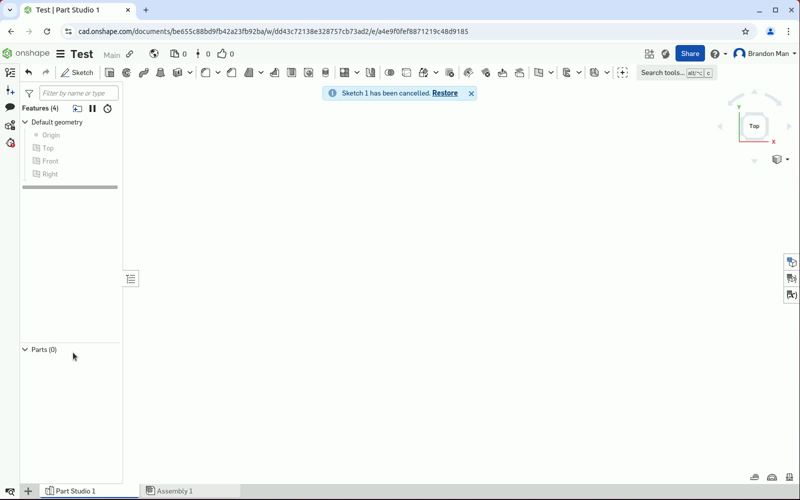
key(y)
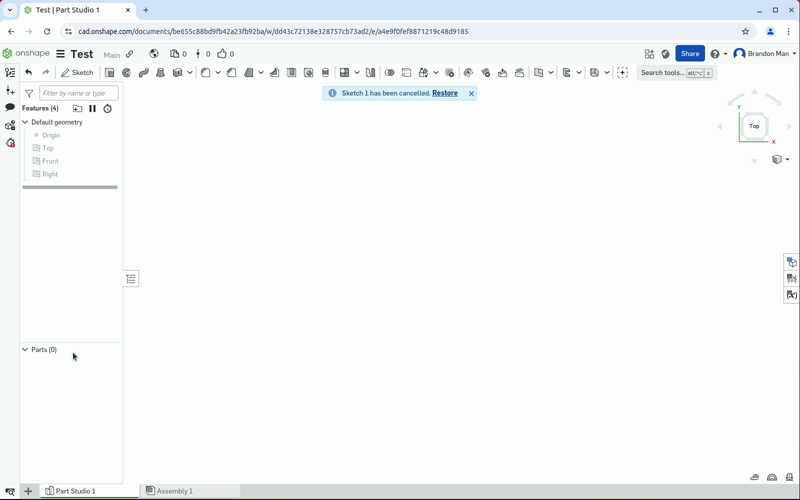
key(shift+p)
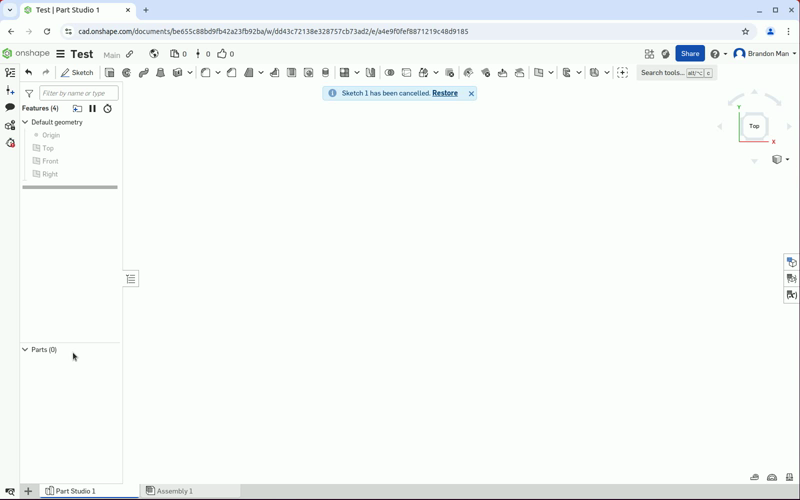
key(space)
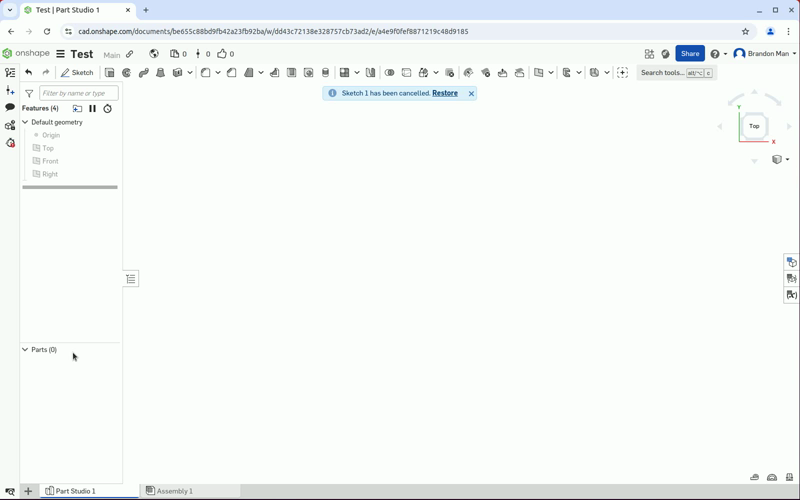
key_down(shift)
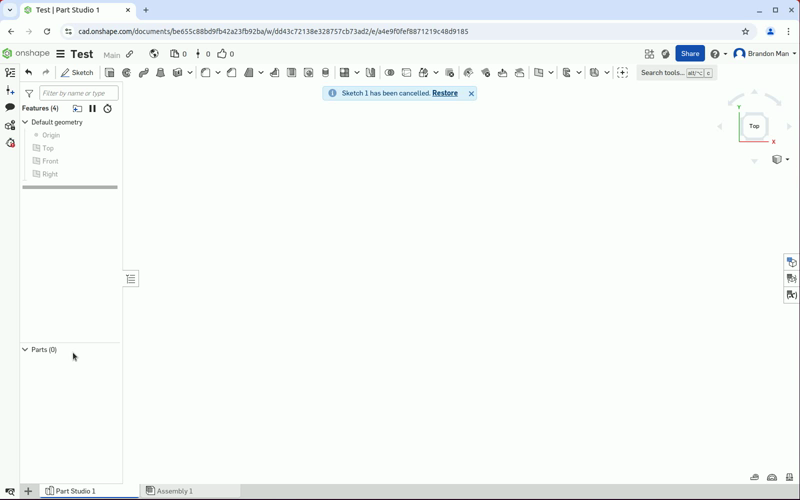
key(up)
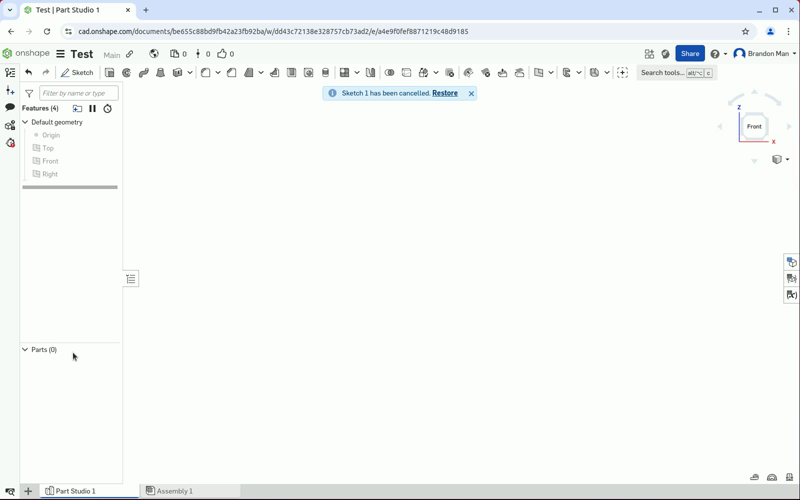
key_up(shift)
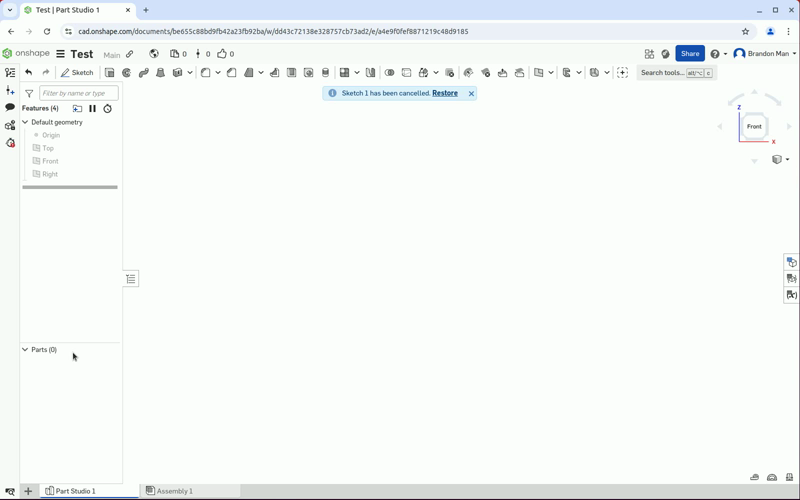
mouse_move(73, 352)
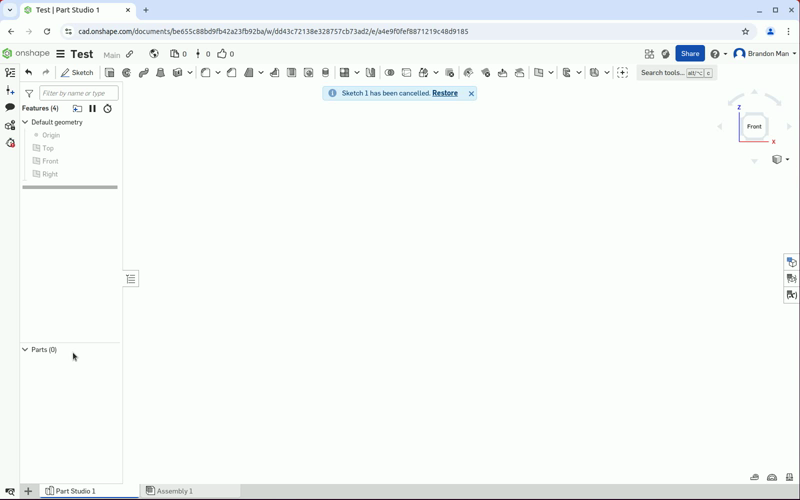
key(shift+y)
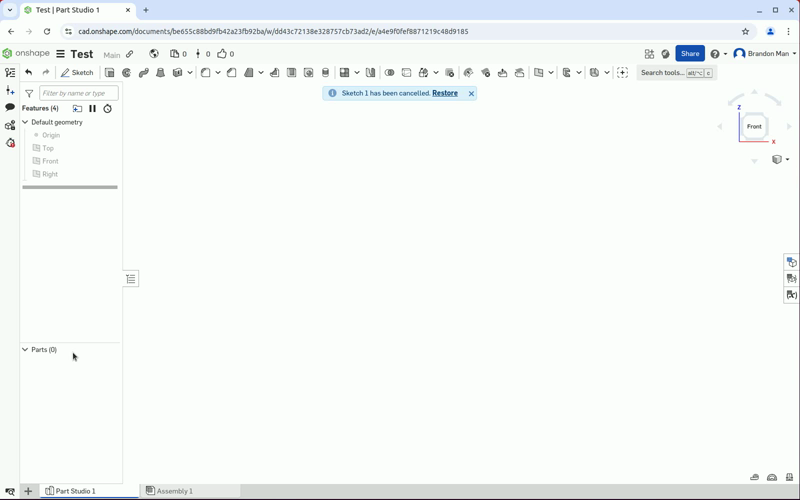
key(shift+s)
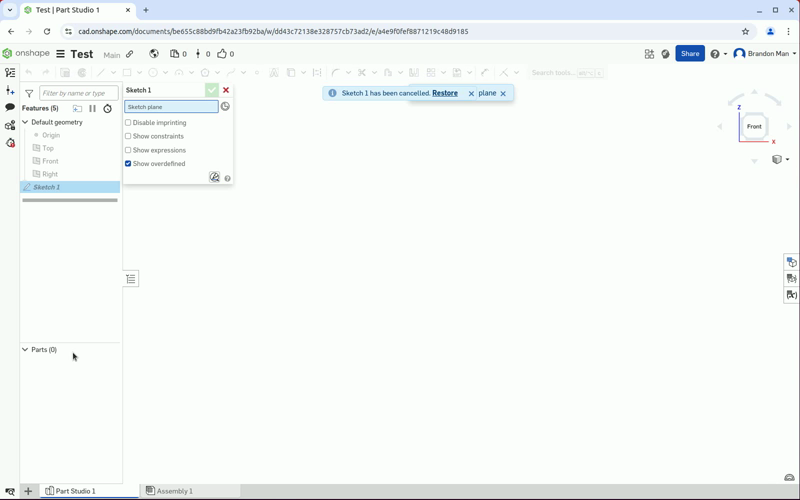
mouse_move(73, 163)
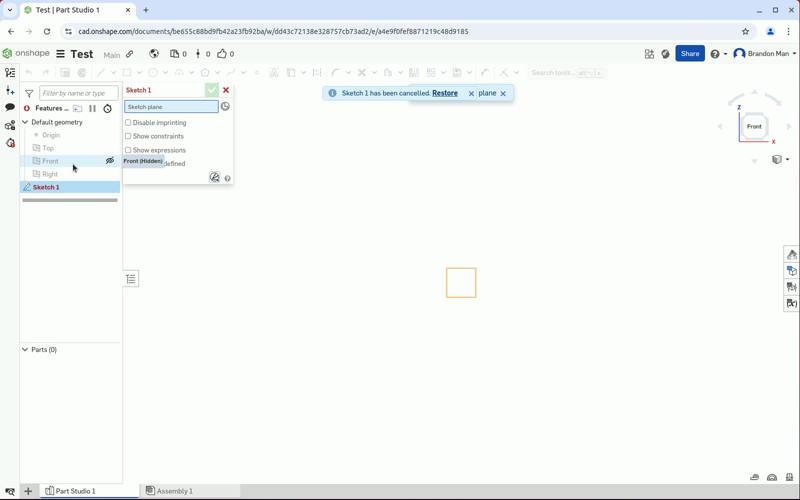
click(73, 163)
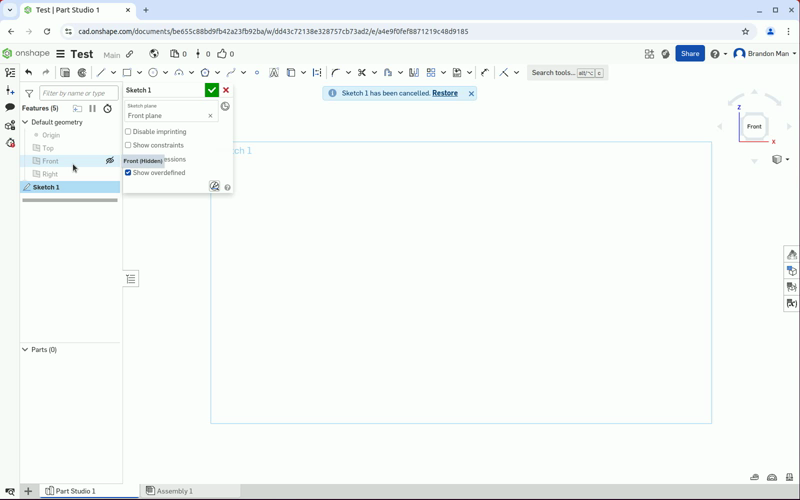
mouse_move(73, 352)
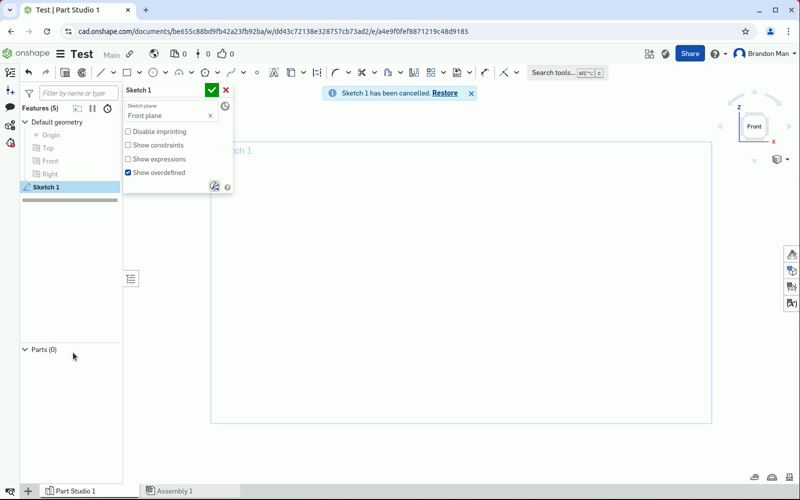
key(y)
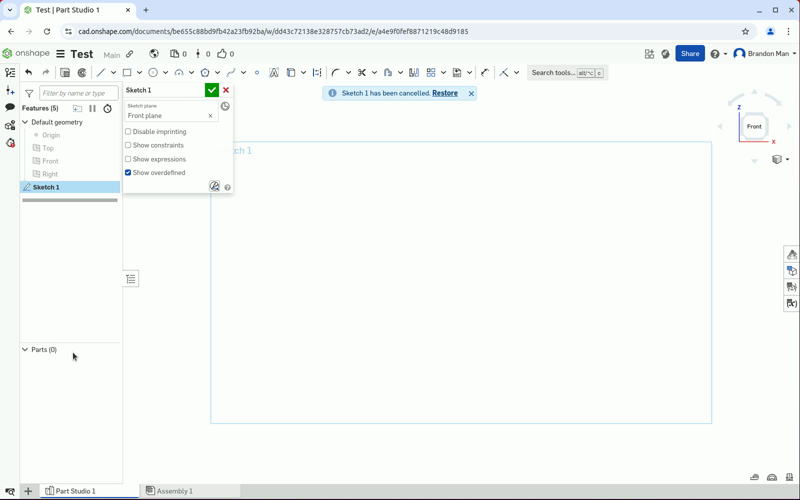
key(c)
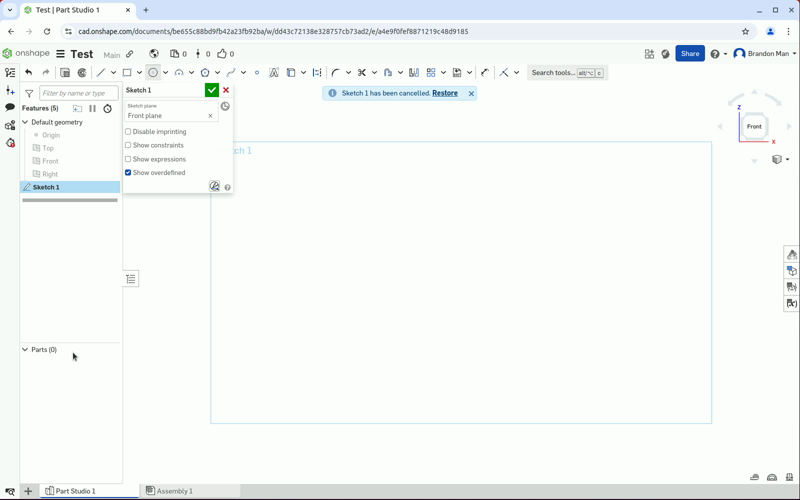
key_down(shift)
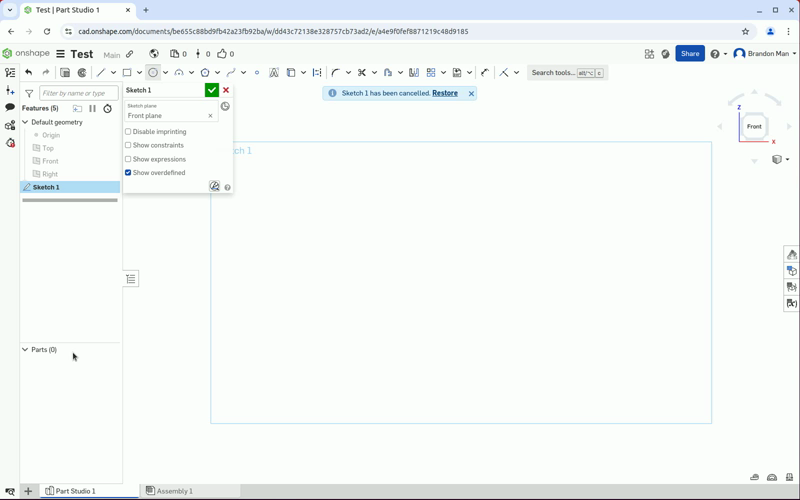
mouse_move(461, 282)
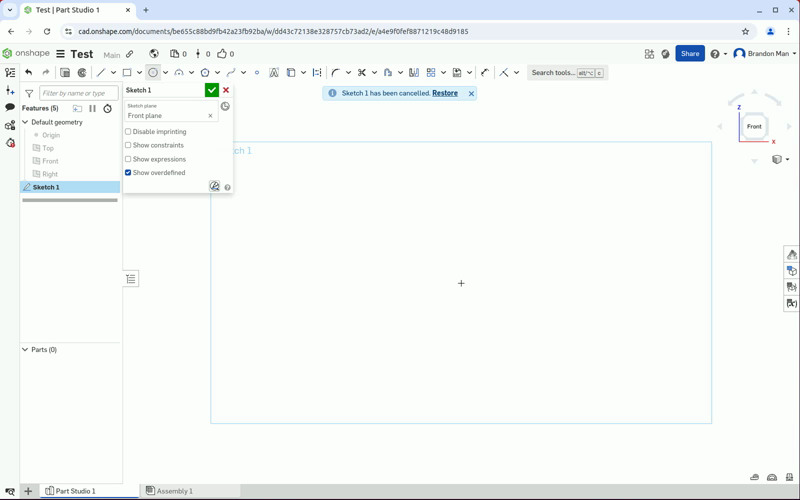
click(461, 282)
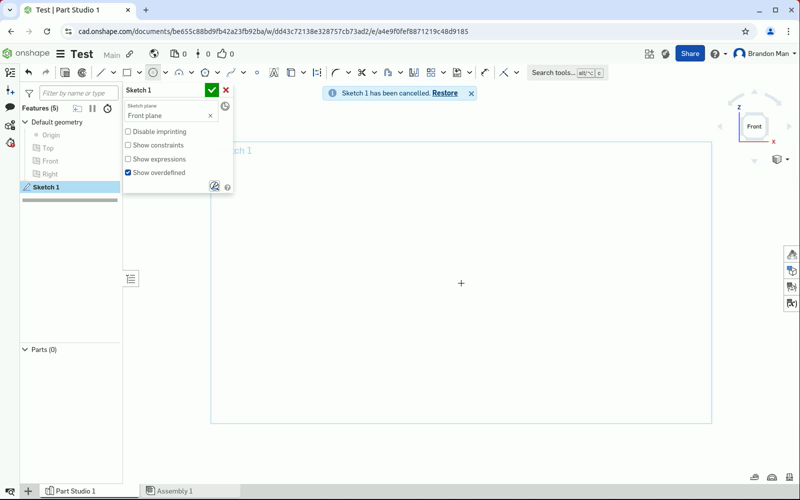
key_up(shift)
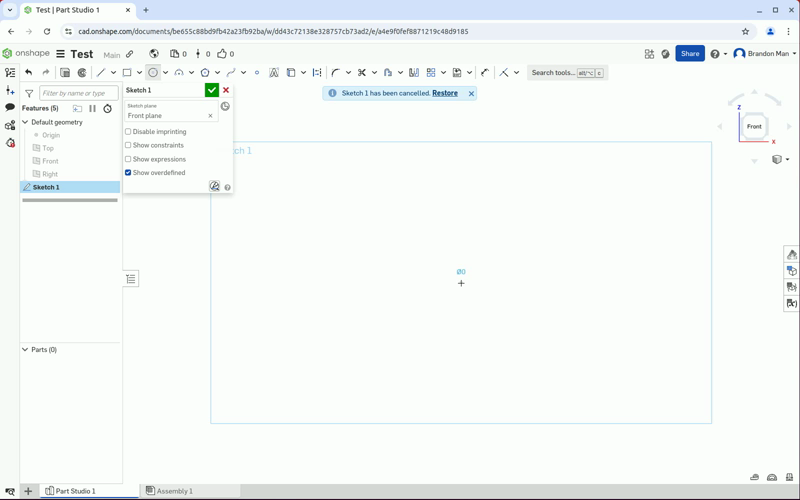
mouse_move(574, 282)
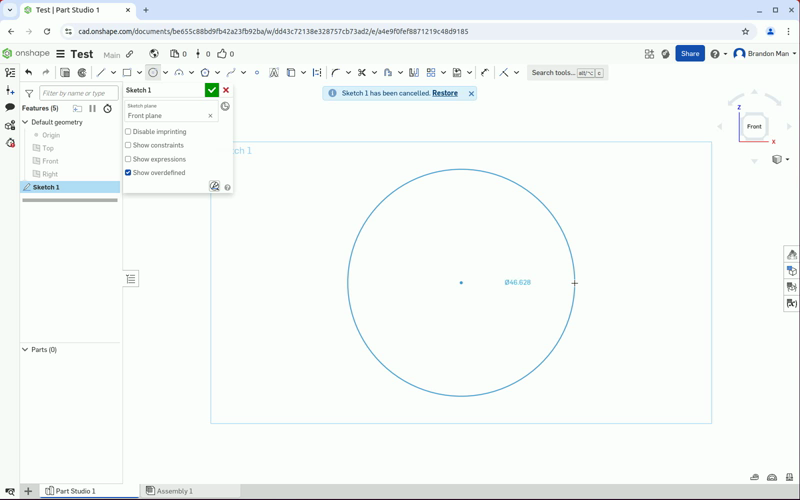
click(574, 282)
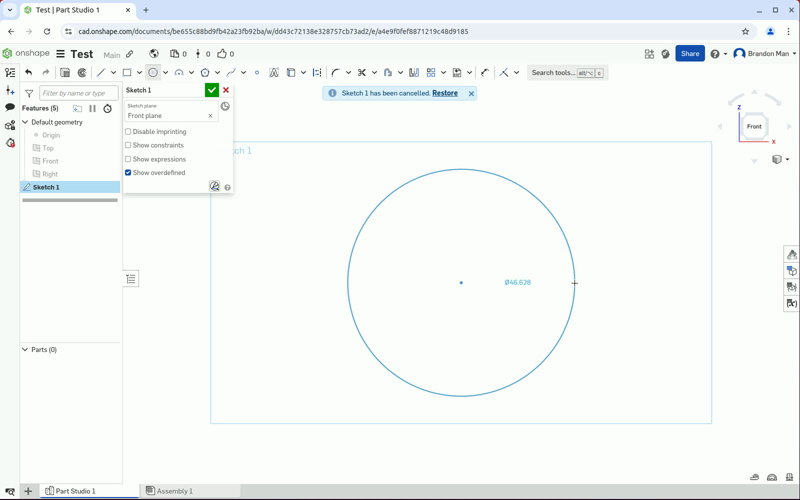
key(esc)
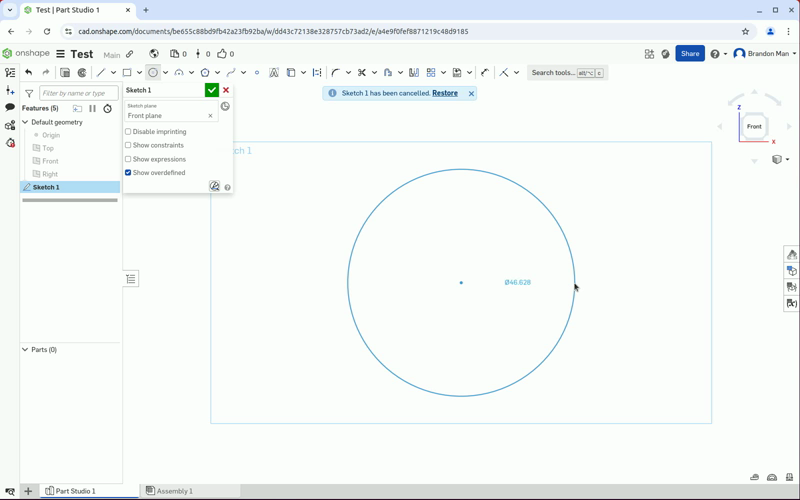
mouse_move(425, 221)
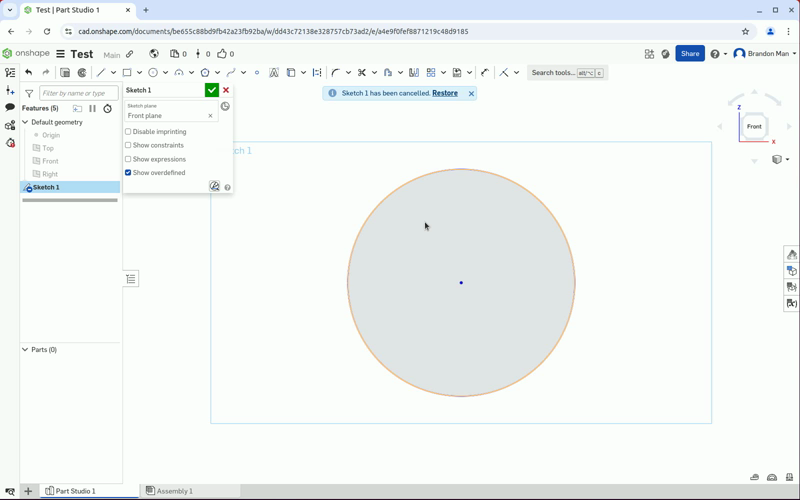
click(425, 221)
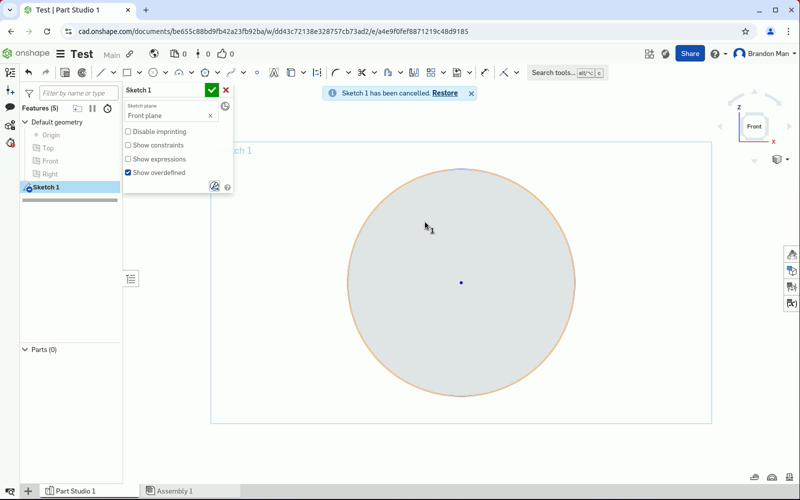
mouse_move(73, 352)
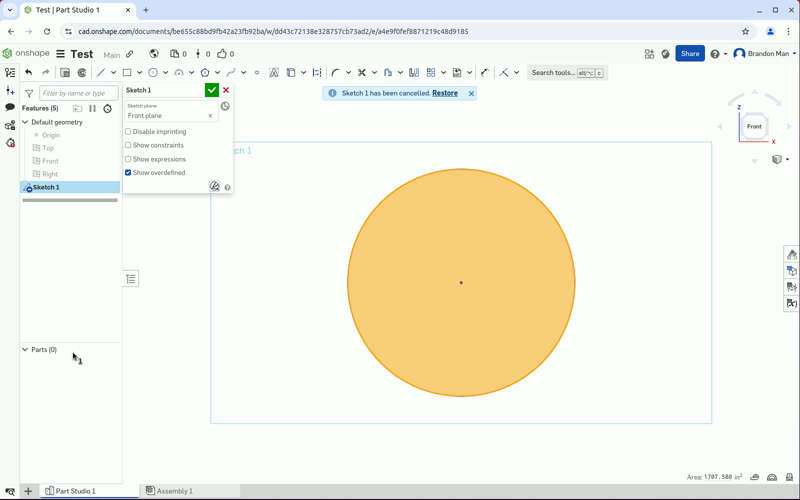
key(shift+y)
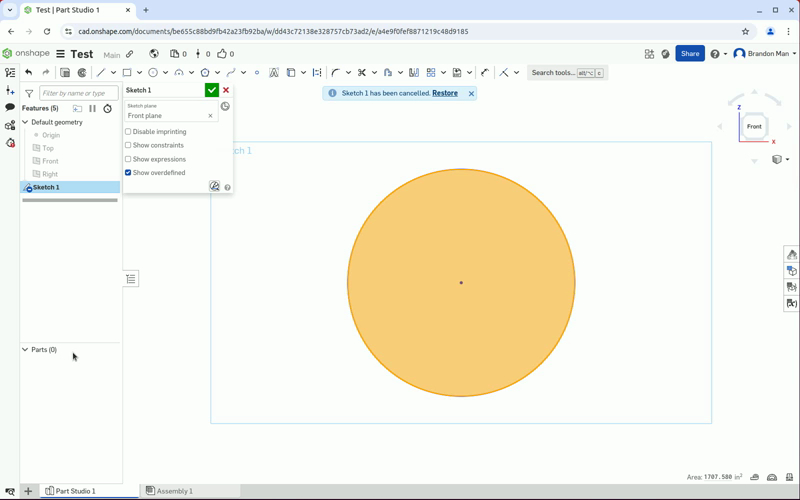
key(shift+e)
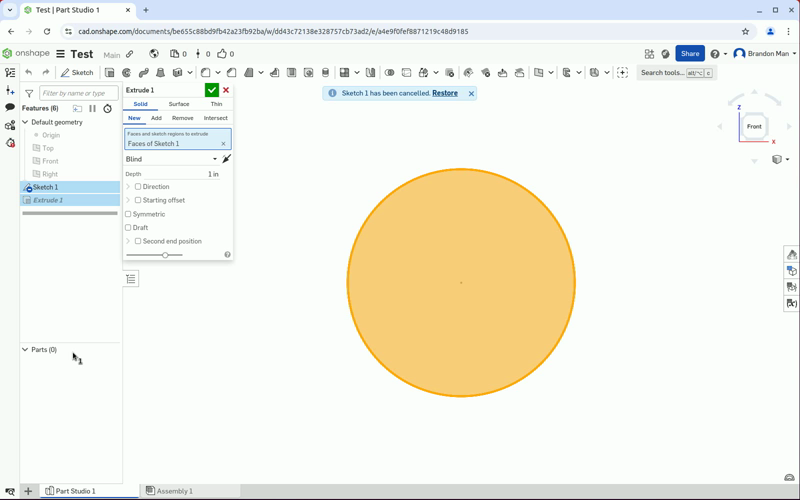
mouse_move(143, 106)
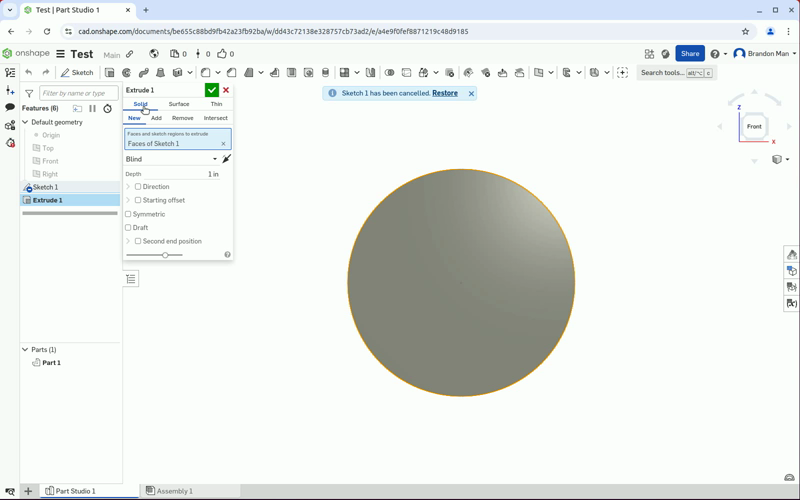
click(143, 106)
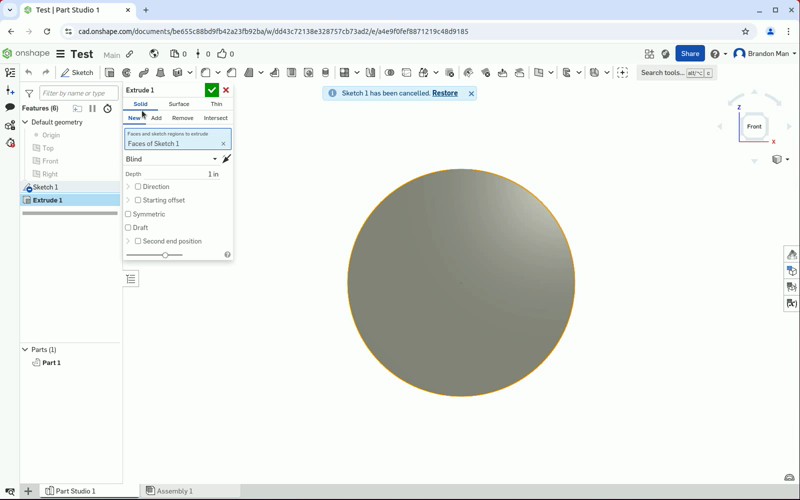
mouse_move(137, 120)
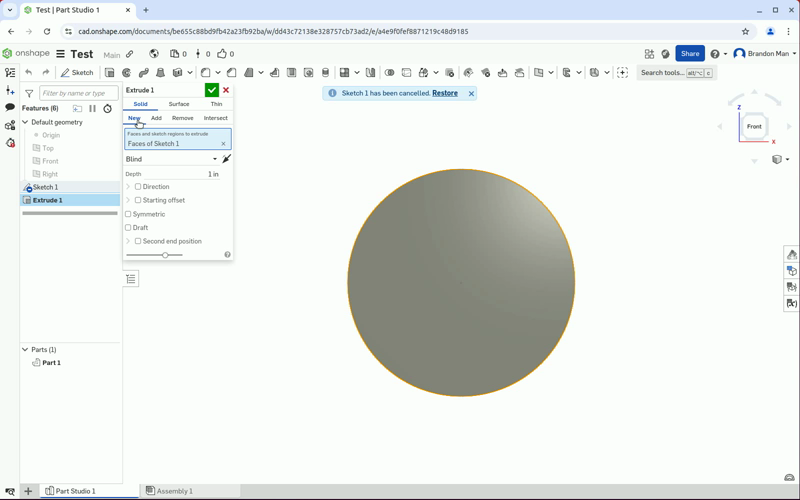
click(137, 120)
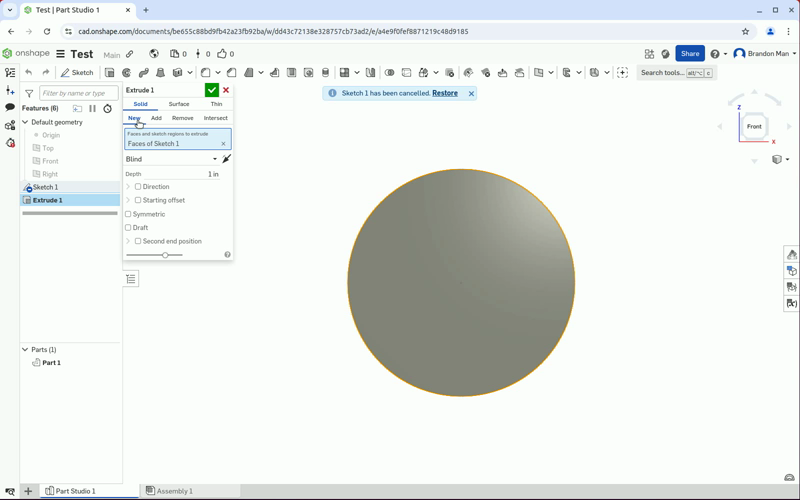
key(tab, 4)
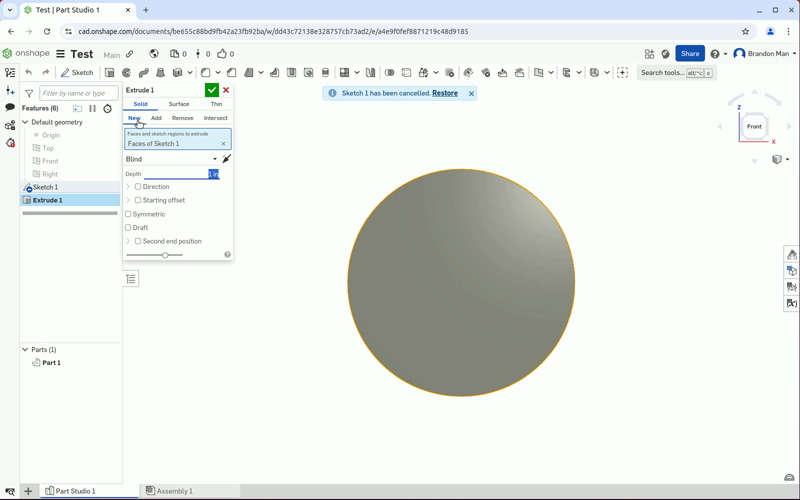
text(3.611)
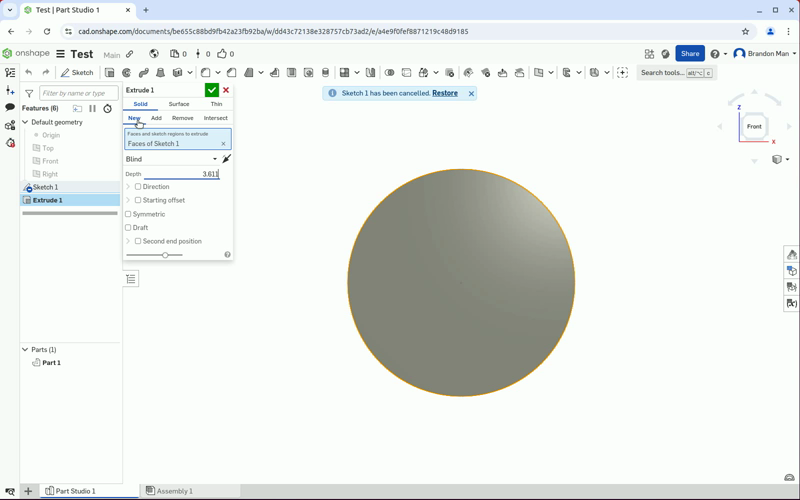
key(enter)
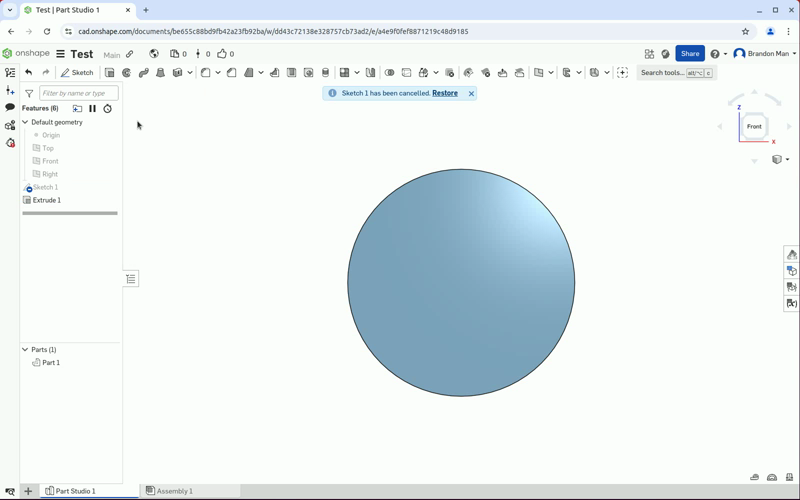
key(shift+h)
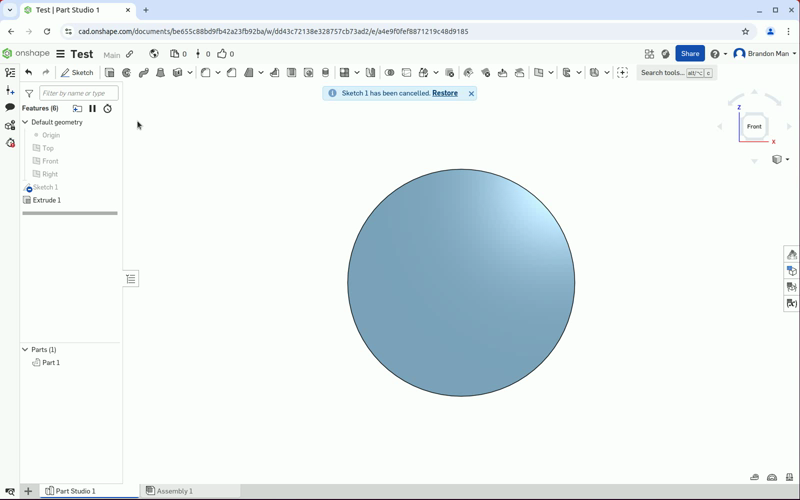
key(shift+h)
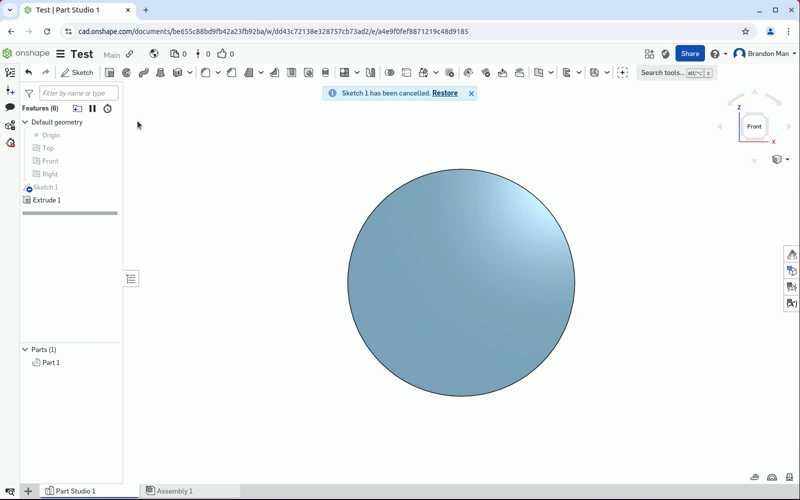
mouse_move(73, 189)
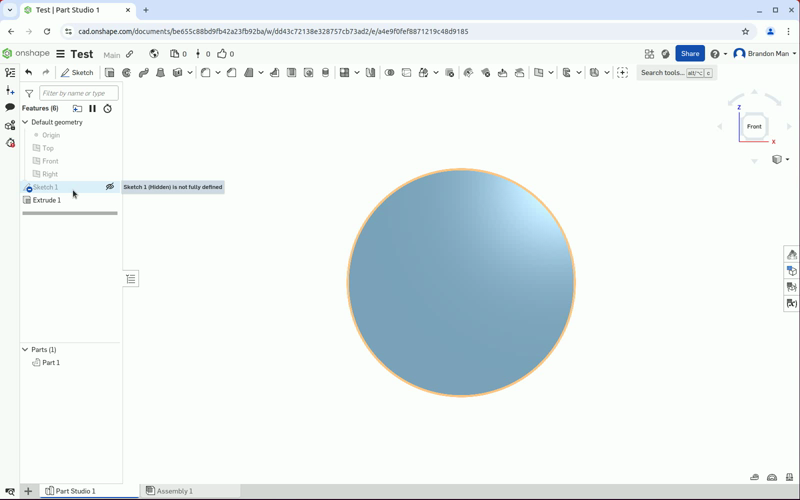
click(73, 189)
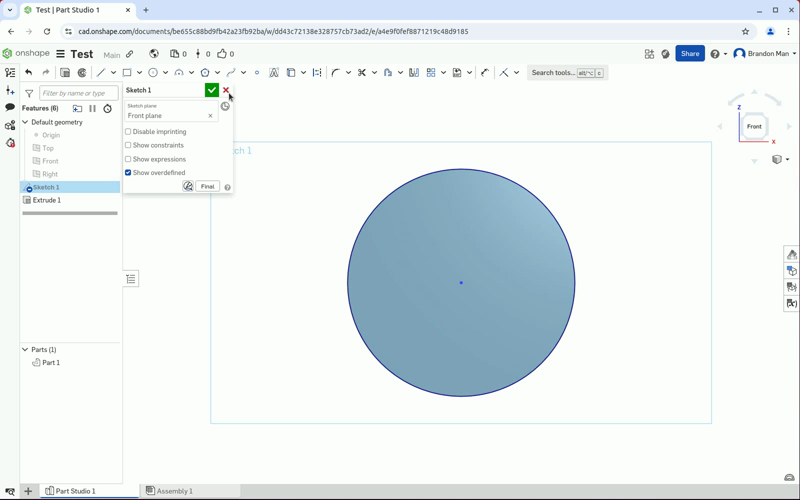
mouse_move(229, 92)
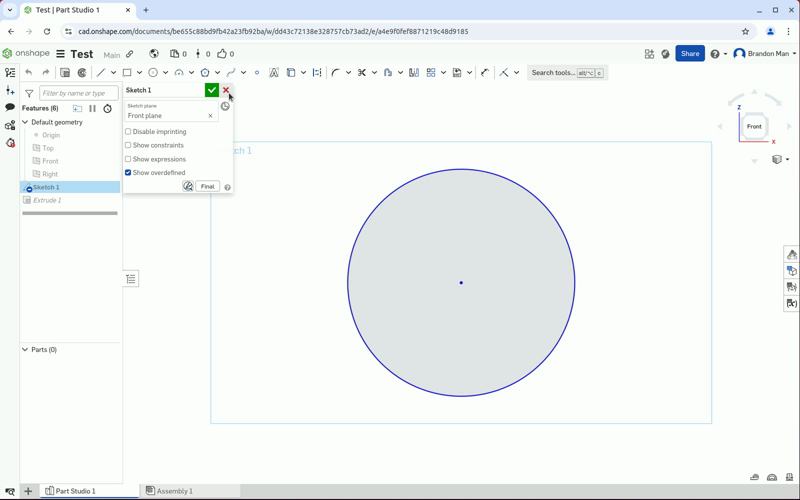
click(229, 92)
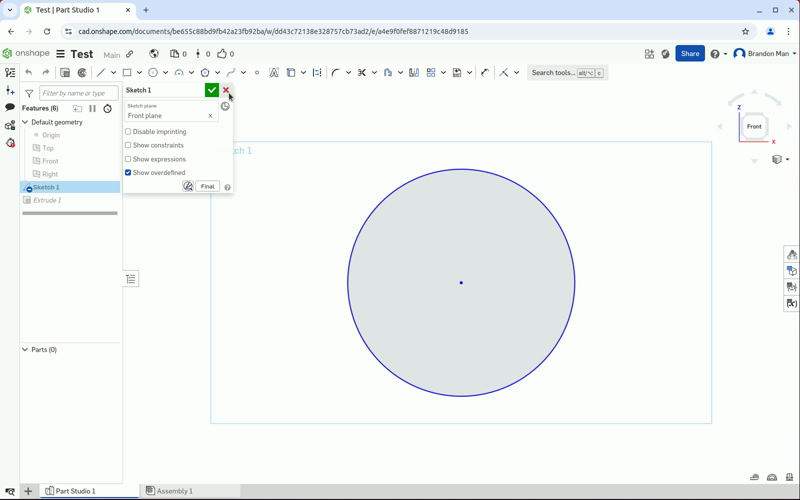
key(shift+s)
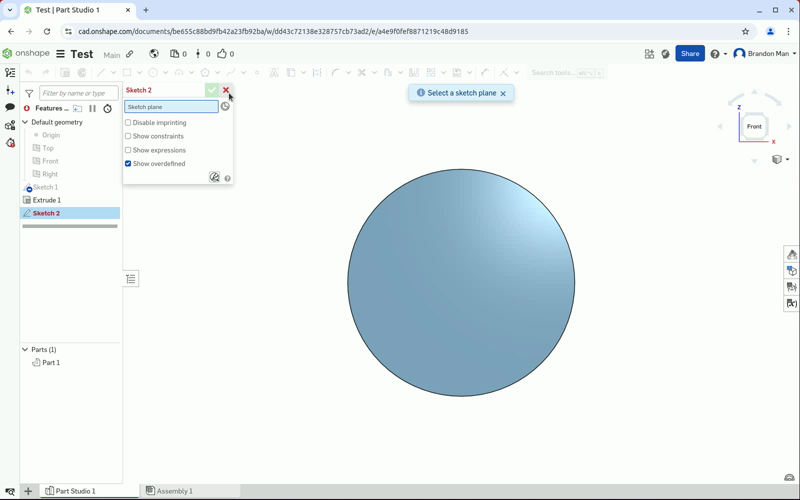
mouse_move(73, 163)
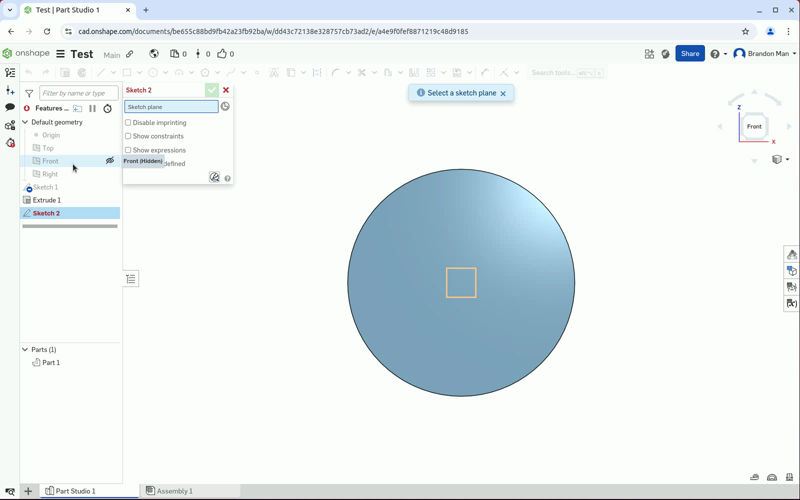
click(73, 163)
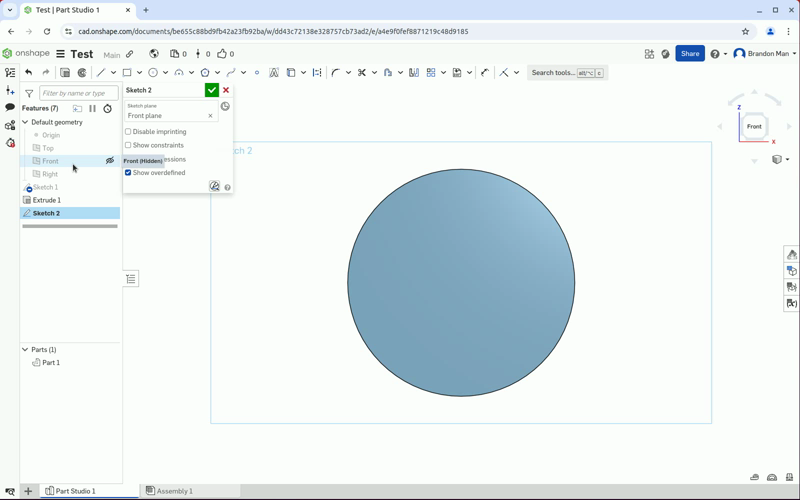
mouse_move(73, 352)
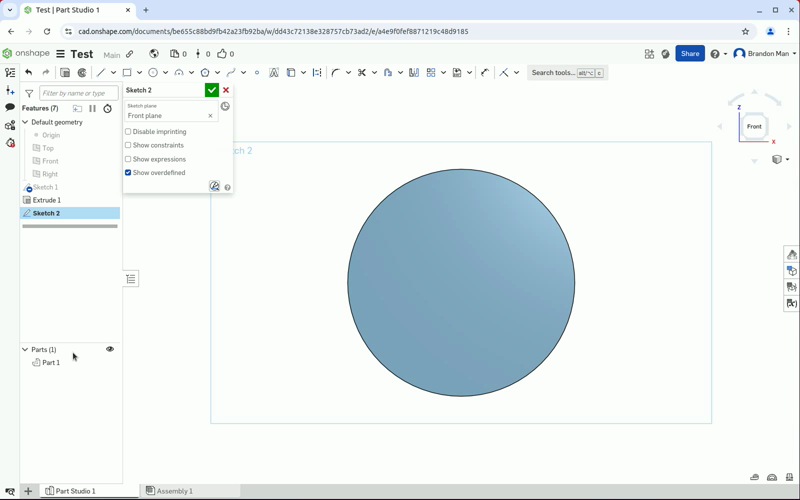
key(y)
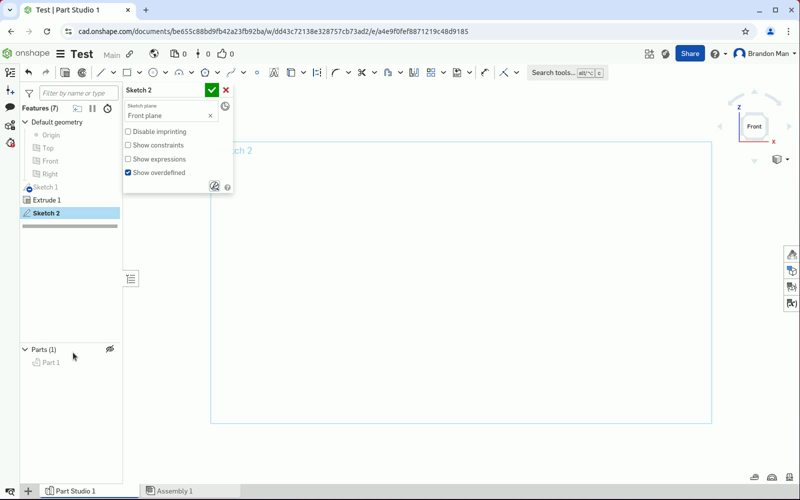
key(c)
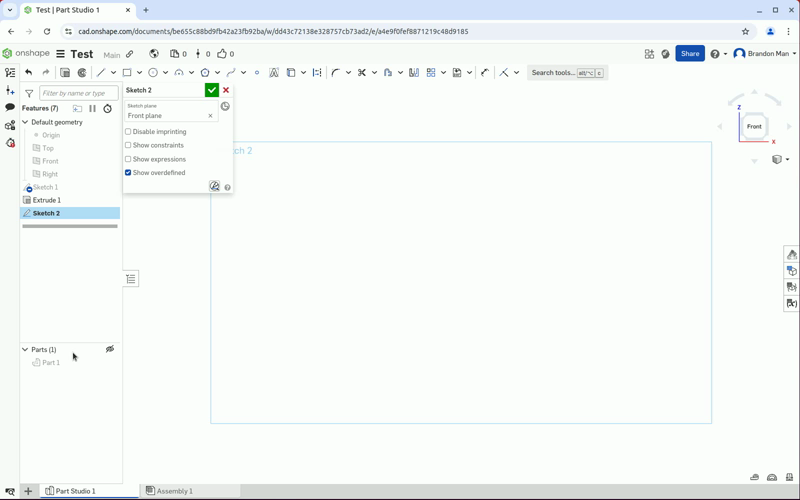
key_down(shift)
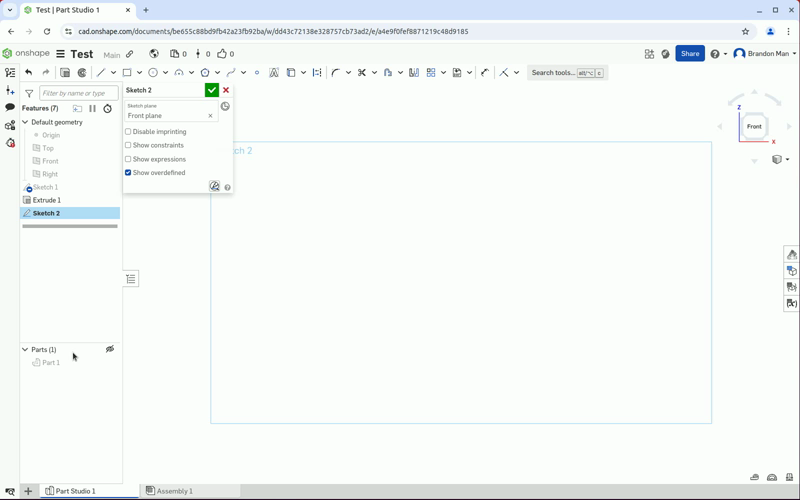
mouse_move(461, 282)
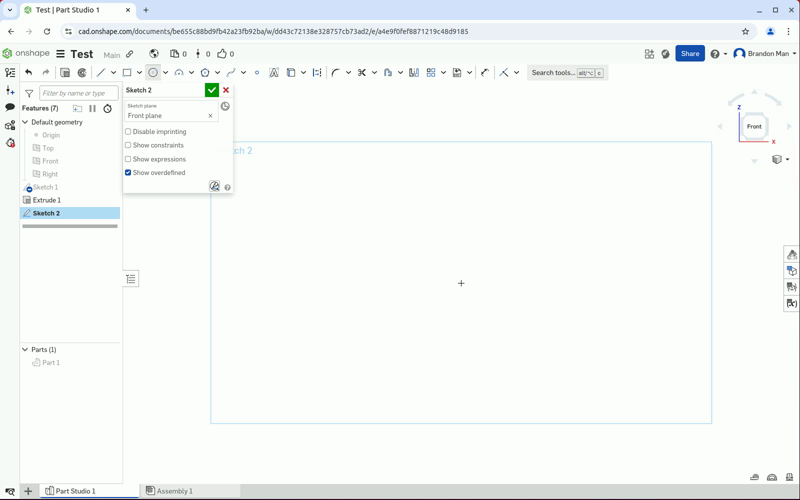
click(461, 282)
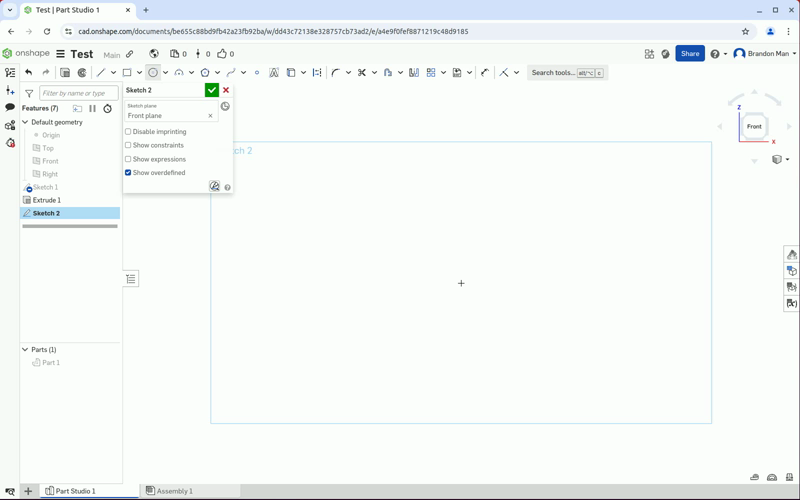
key_up(shift)
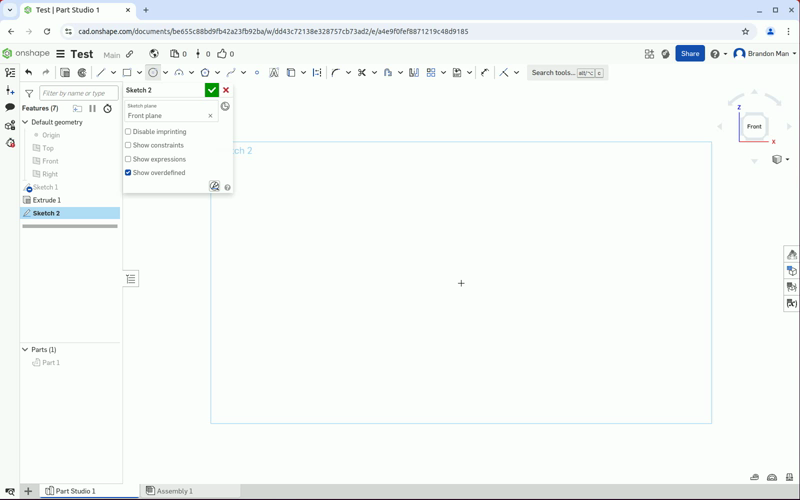
mouse_move(574, 282)
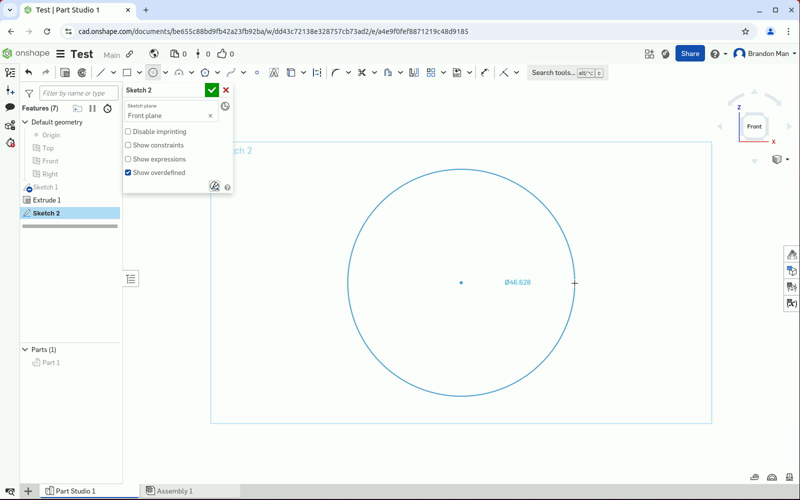
click(574, 282)
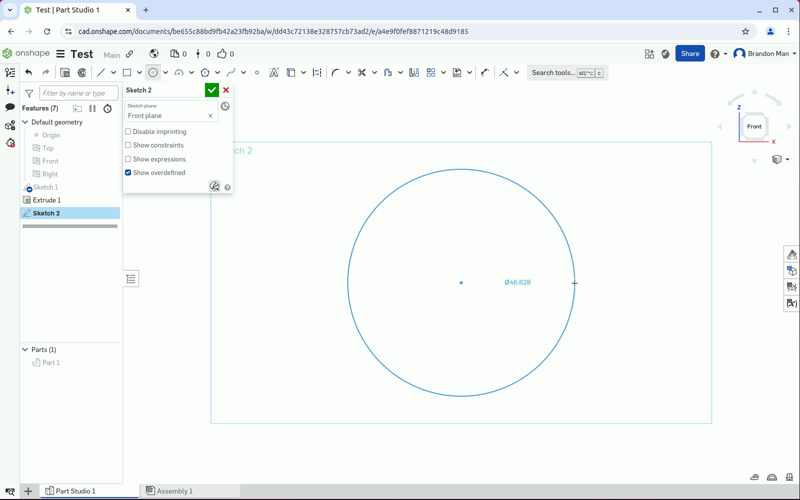
key(esc)
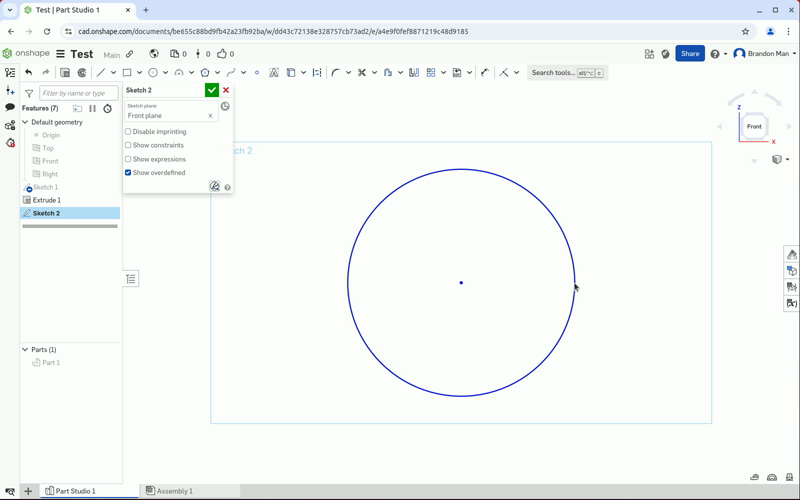
mouse_move(429, 206)
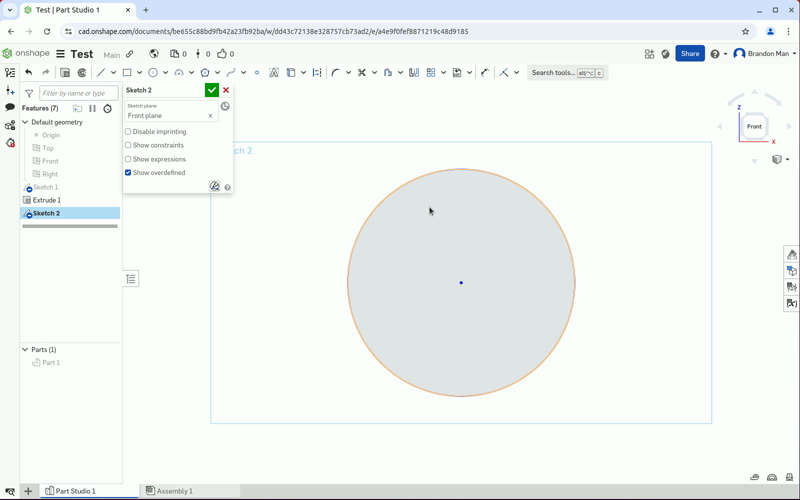
click(429, 206)
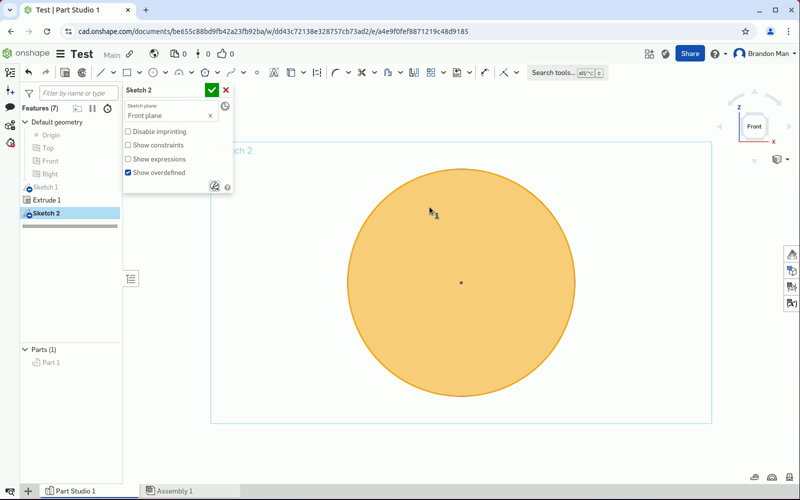
mouse_move(73, 352)
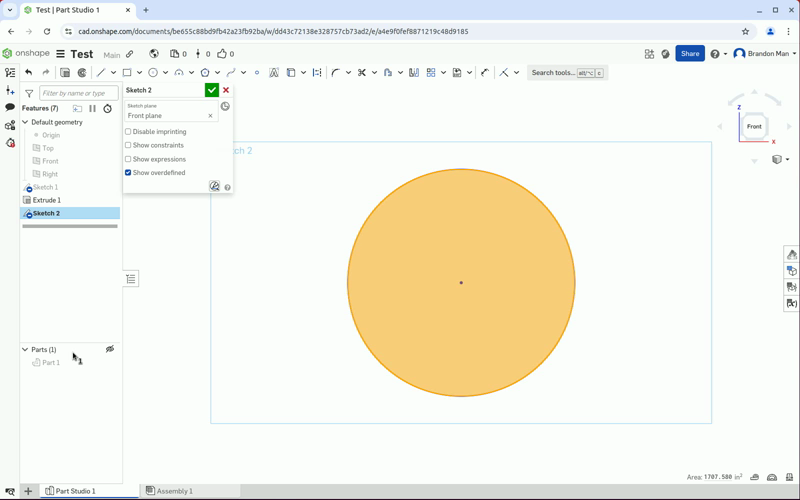
key(shift+y)
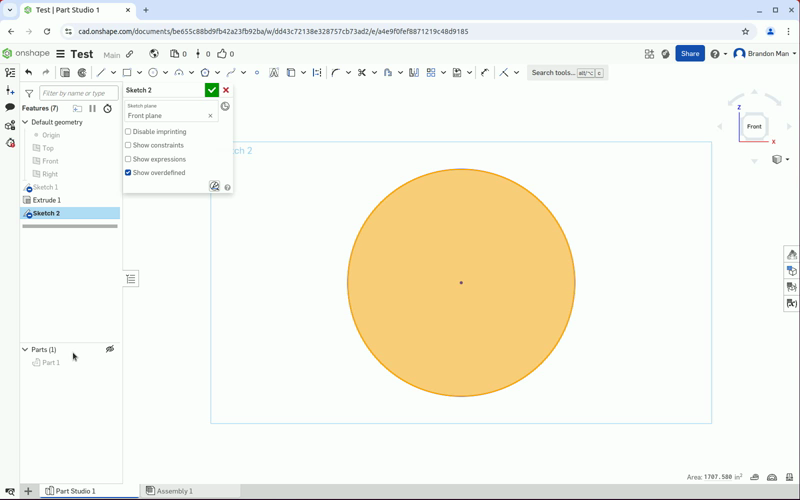
key(shift+e)
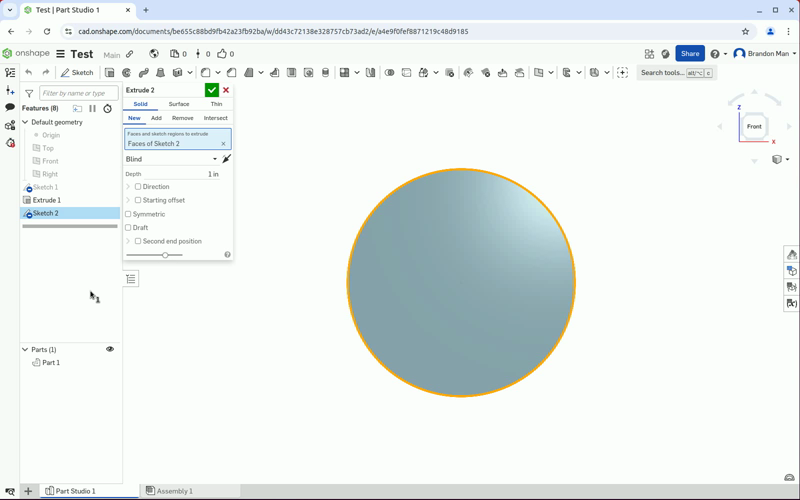
mouse_move(143, 106)
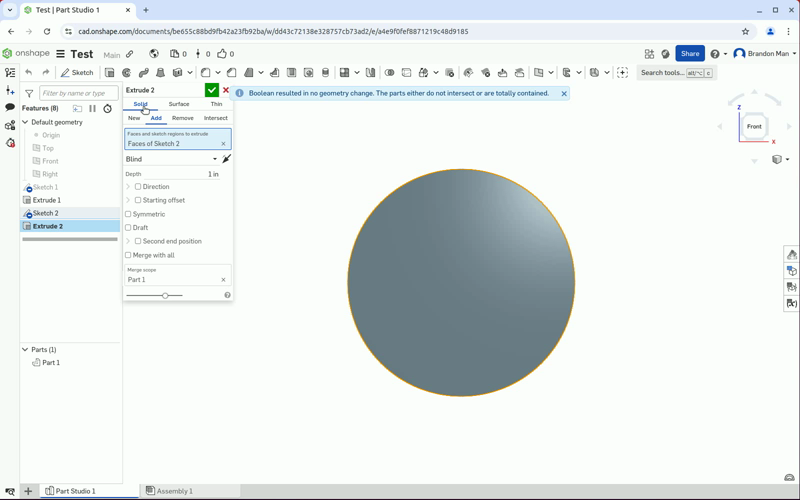
click(143, 106)
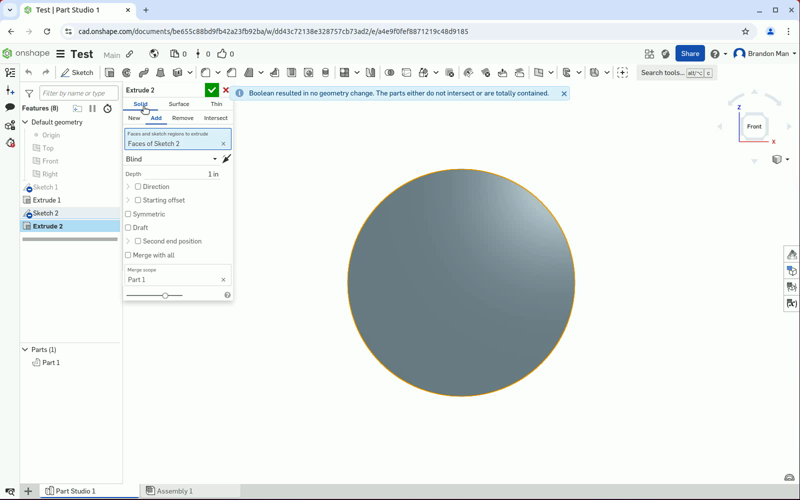
mouse_move(137, 120)
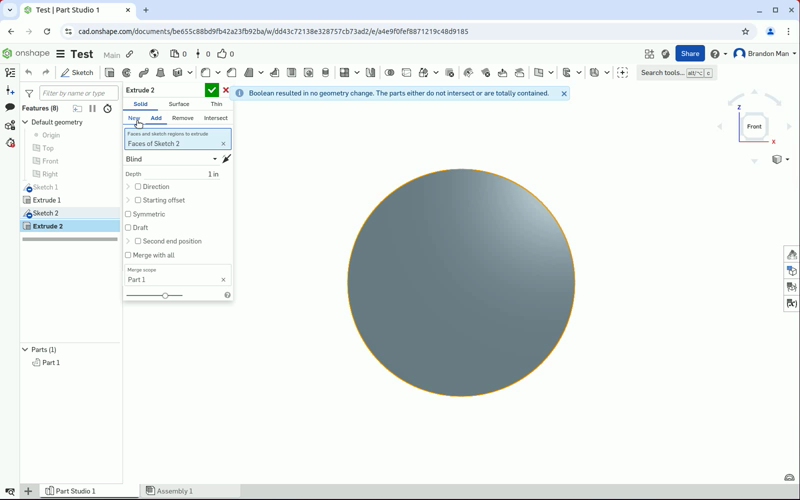
click(137, 120)
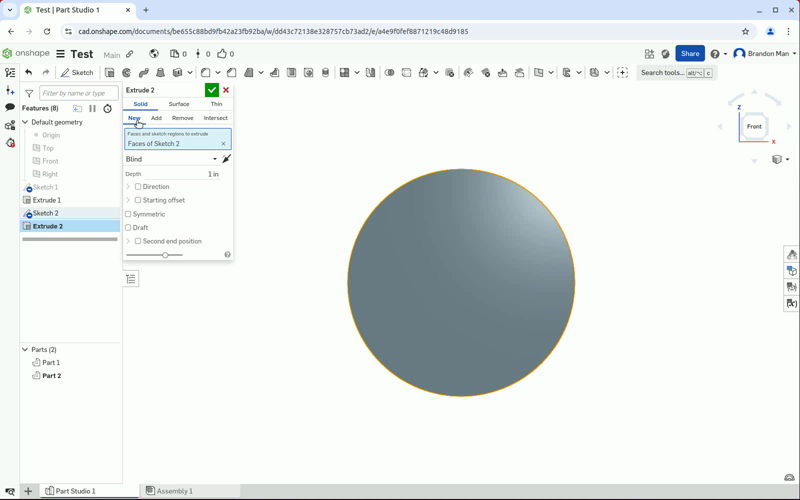
key(tab, 4)
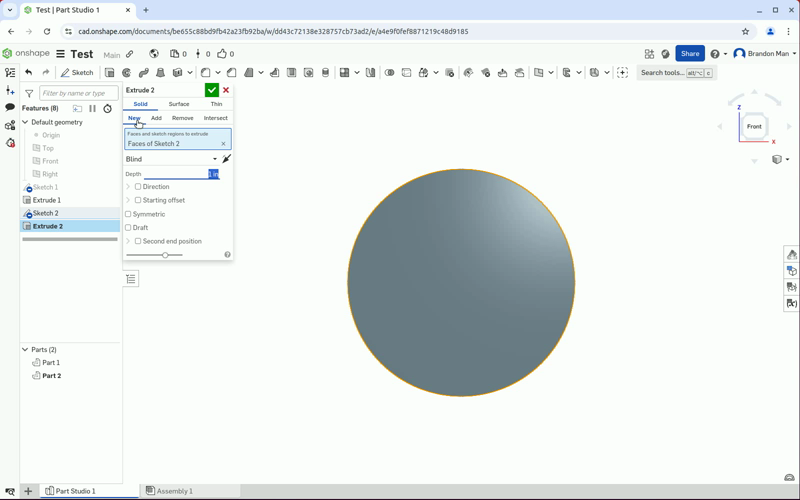
text(3.611)
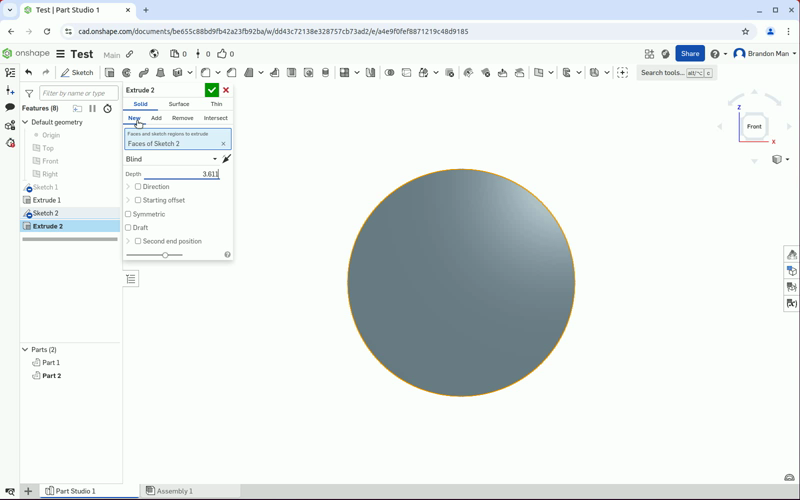
key(enter)
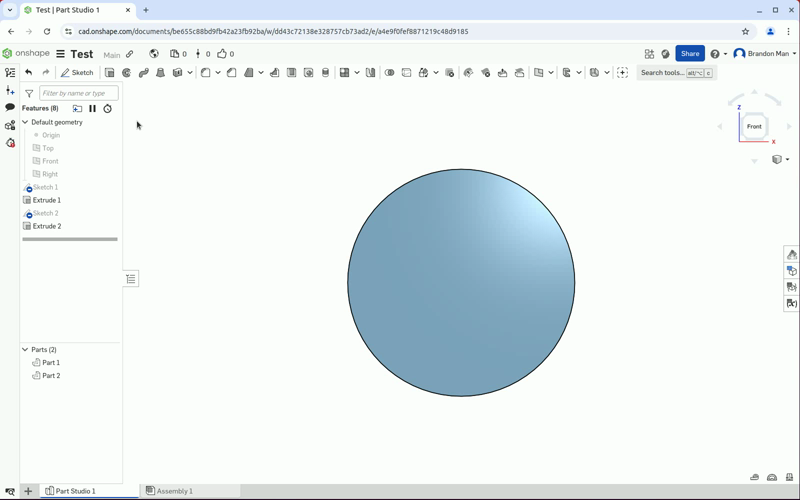
key(shift+h)
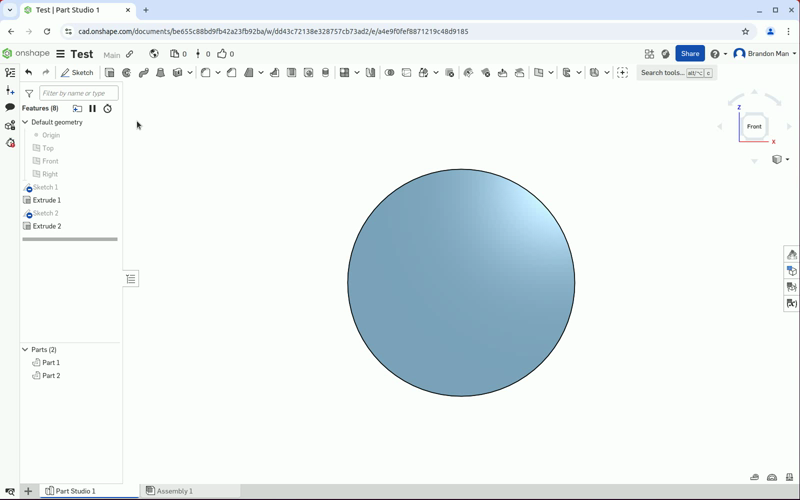
key(shift+h)
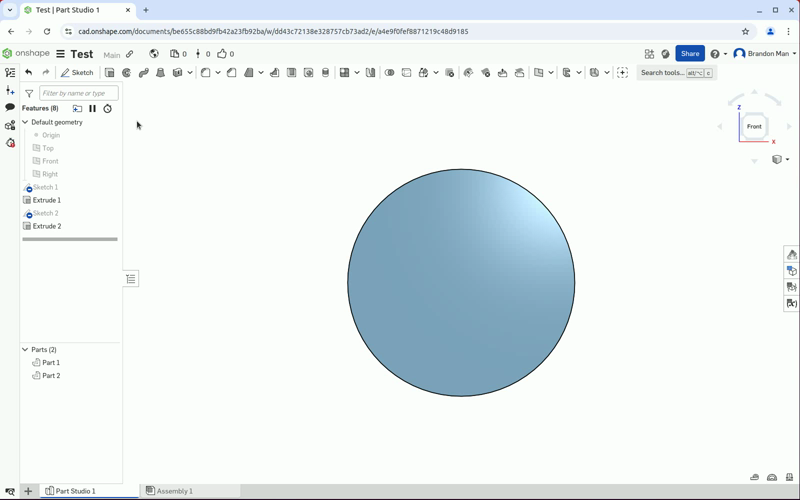
key(shift+7)
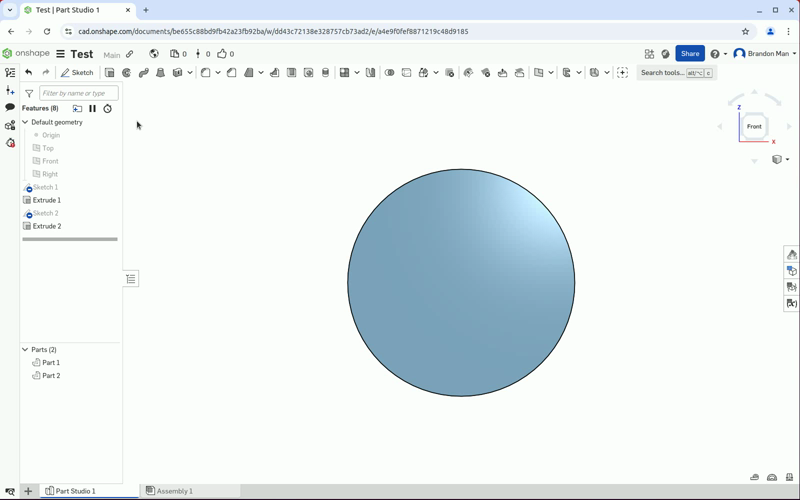
key(left, 2)
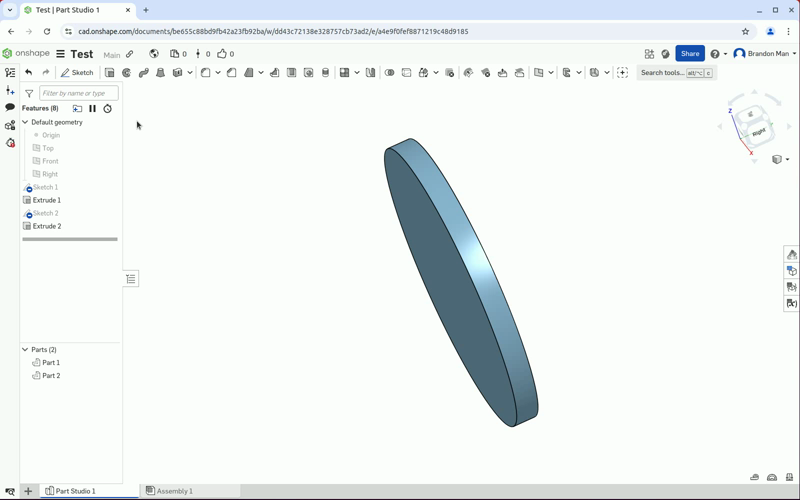
key(down, 2)
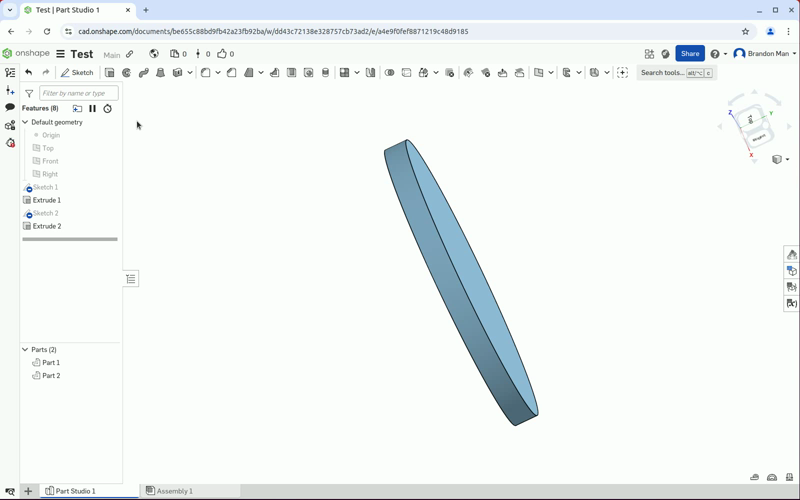
key(up, 2)
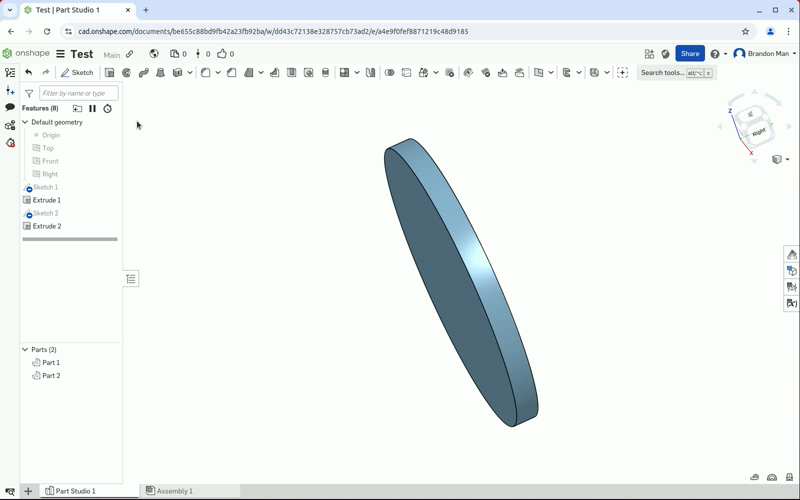
key(right, 2)
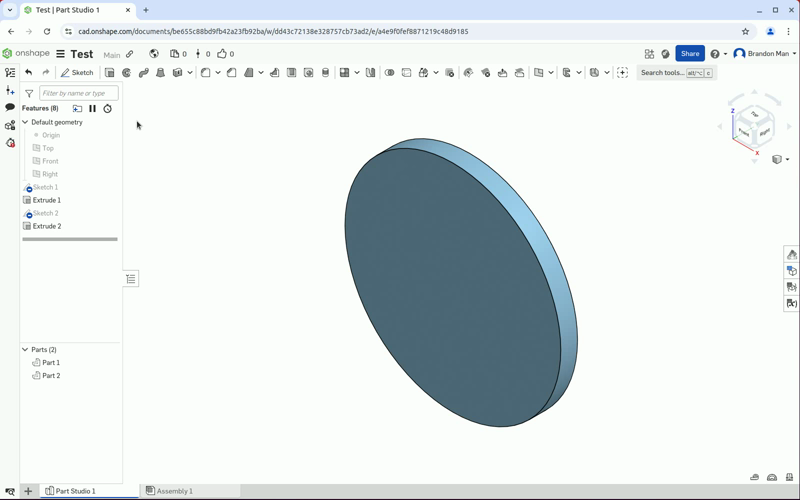
mouse_move(73, 189)
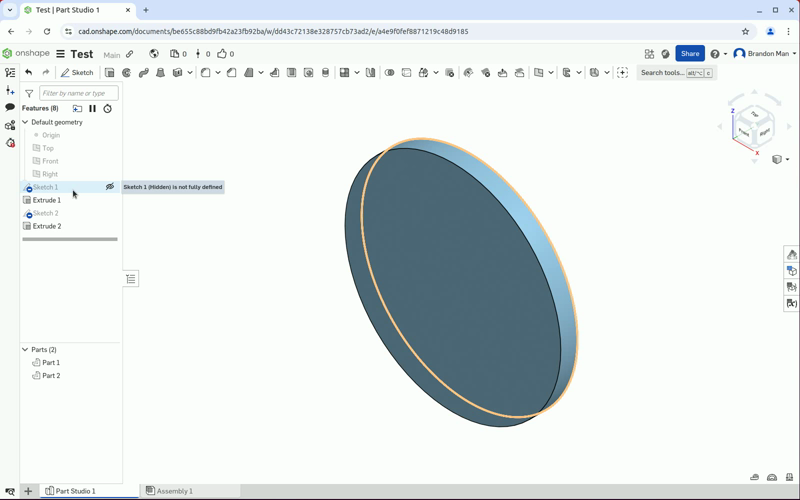
click(73, 189)